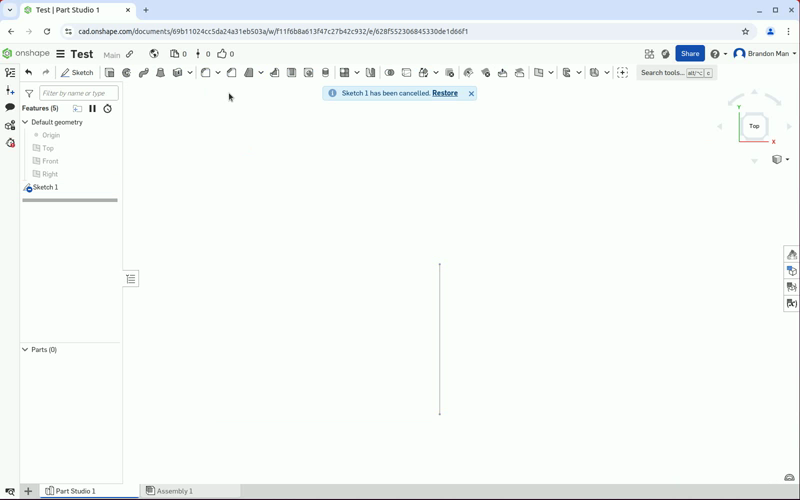
key(shift+h)
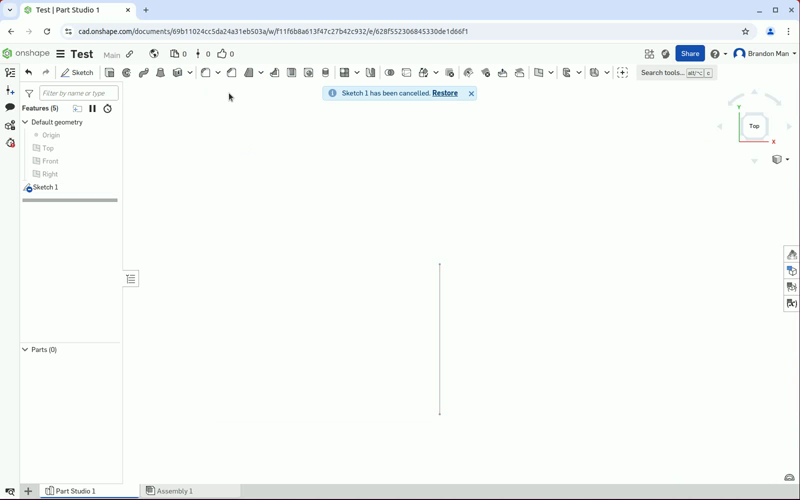
key(shift+s)
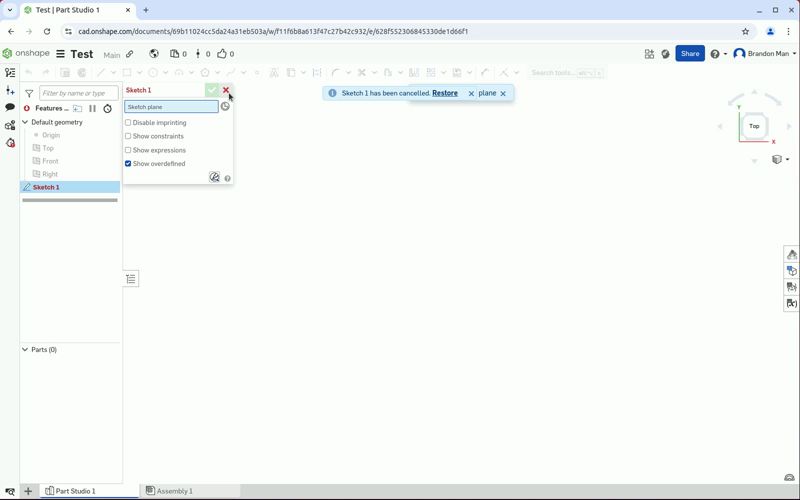
mouse_move(73, 150)
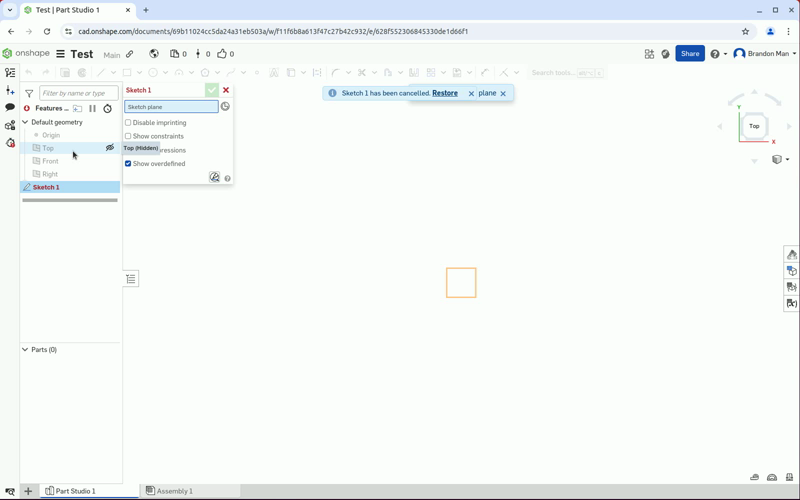
click(73, 150)
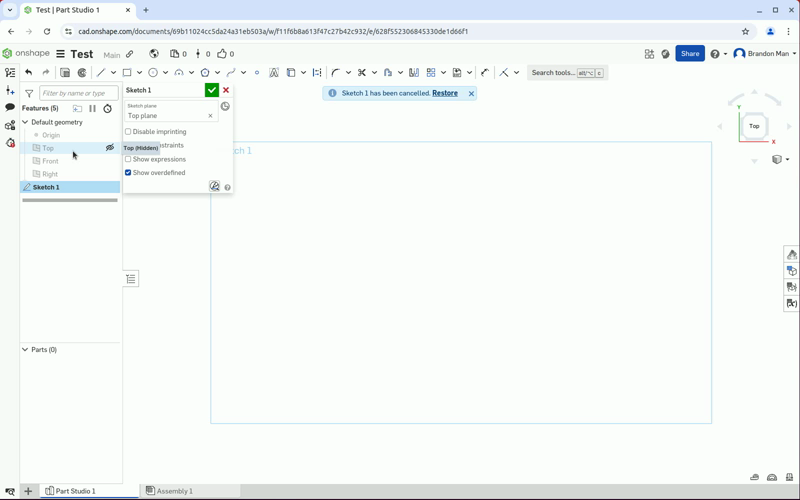
mouse_move(73, 352)
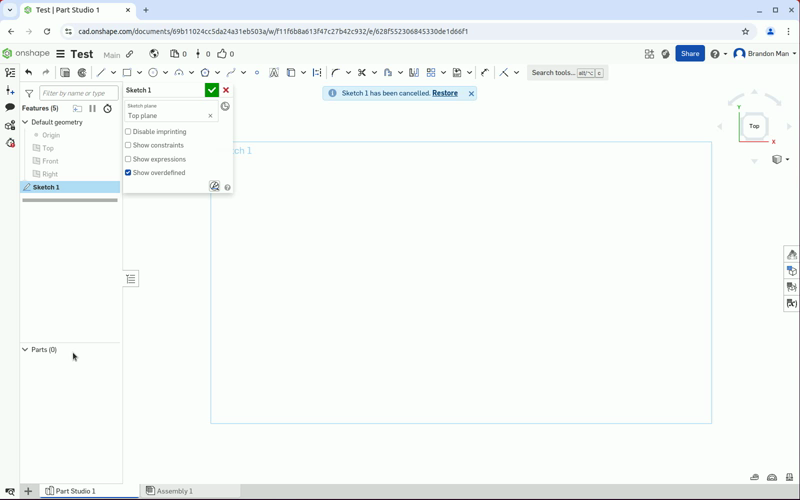
key(y)
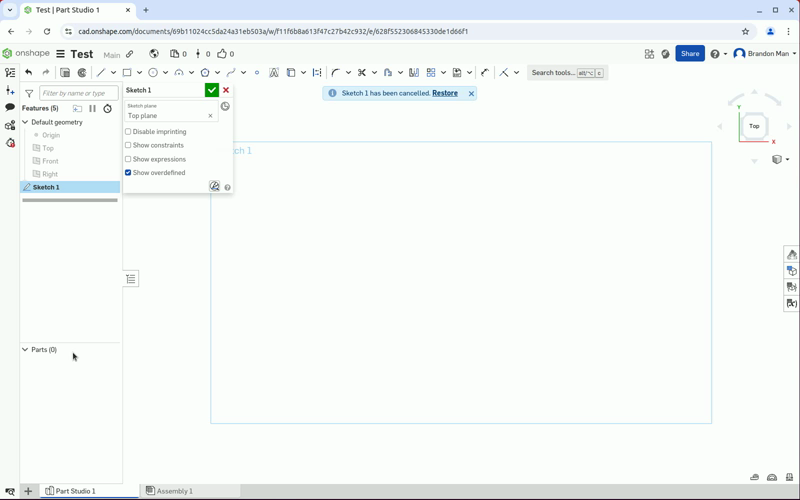
key(c)
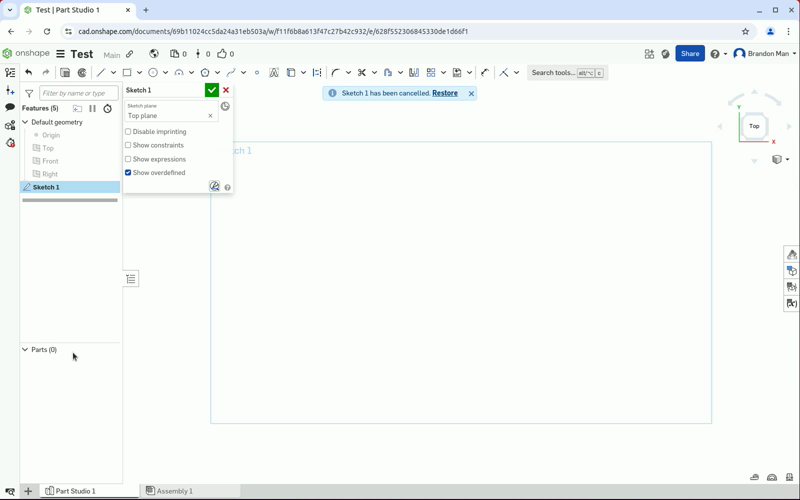
key_down(shift)
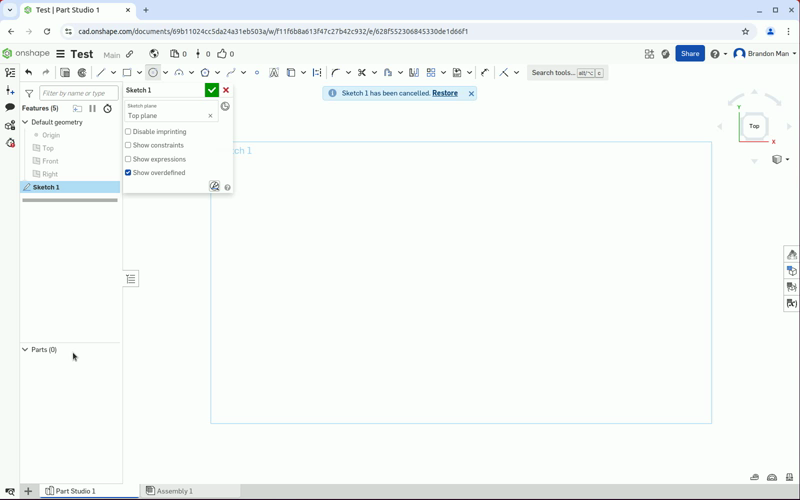
mouse_move(461, 282)
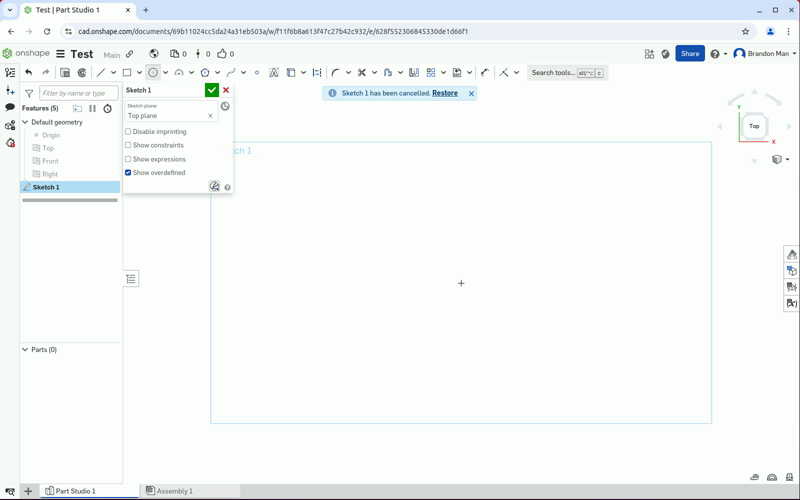
click(461, 282)
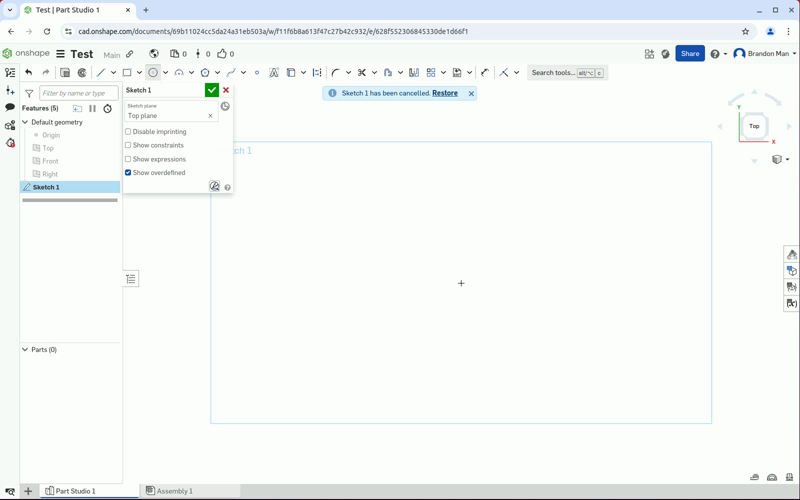
key_up(shift)
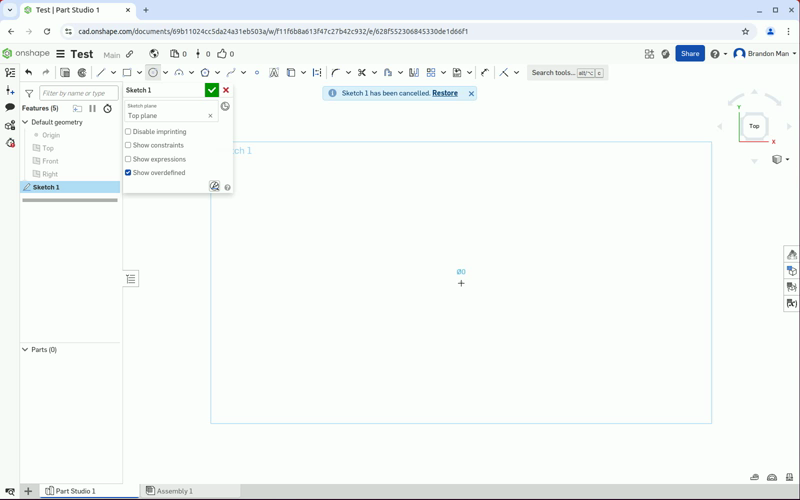
mouse_move(518, 282)
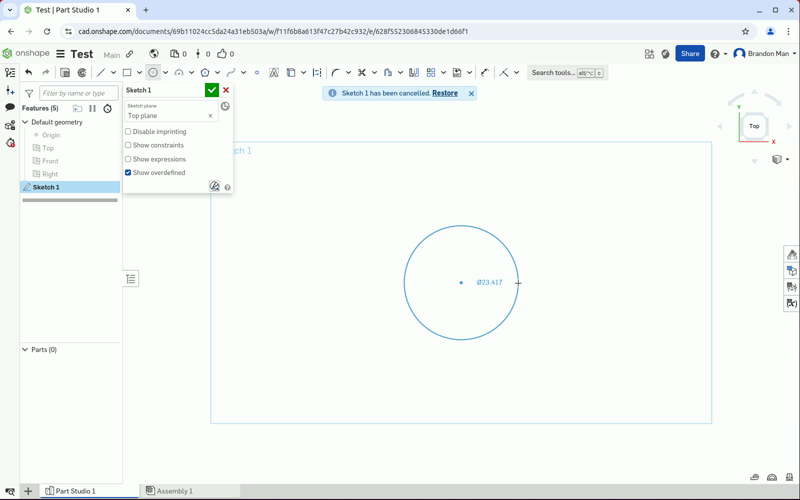
click(518, 282)
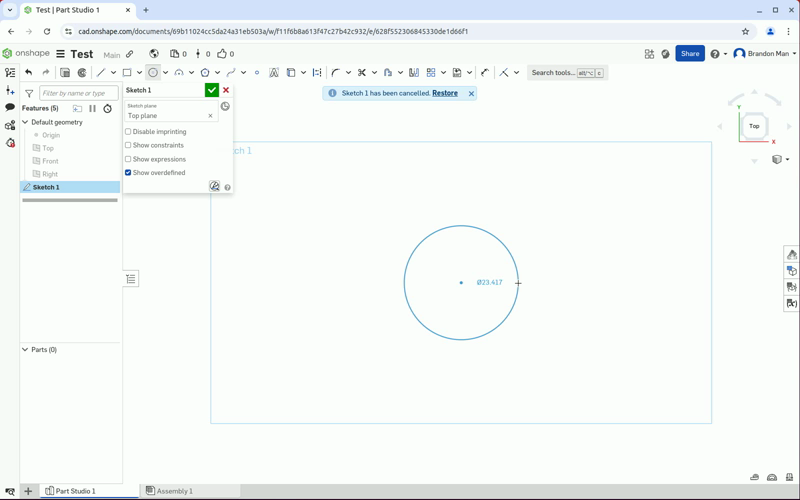
key(esc)
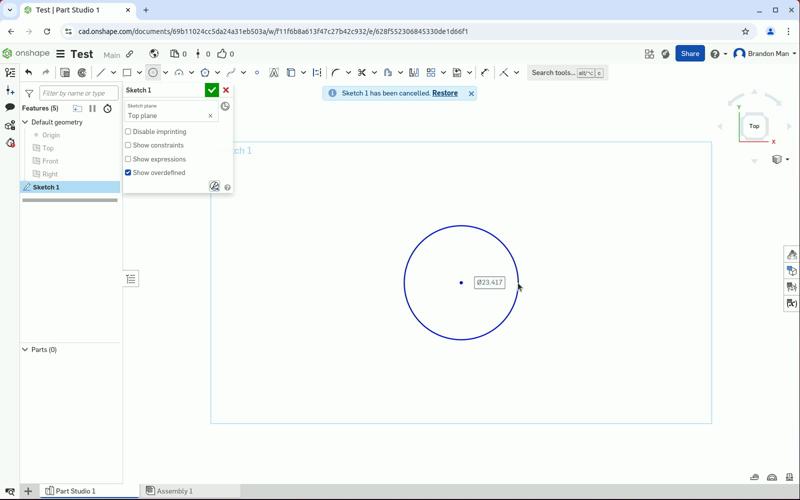
mouse_move(495, 283)
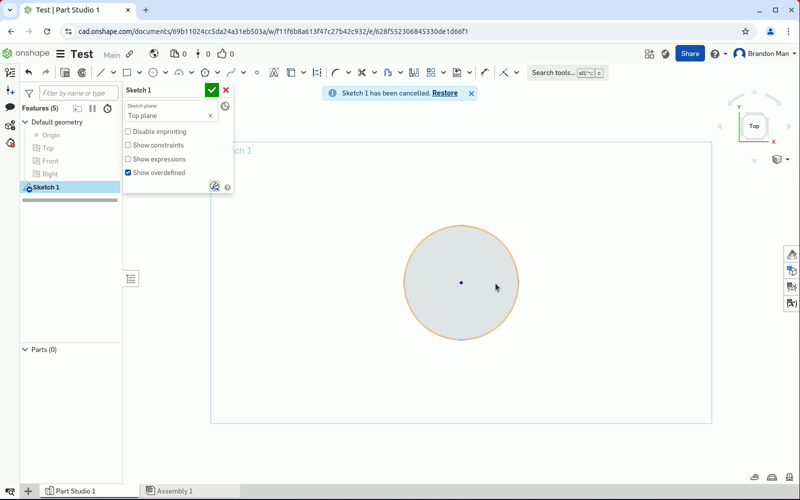
click(495, 283)
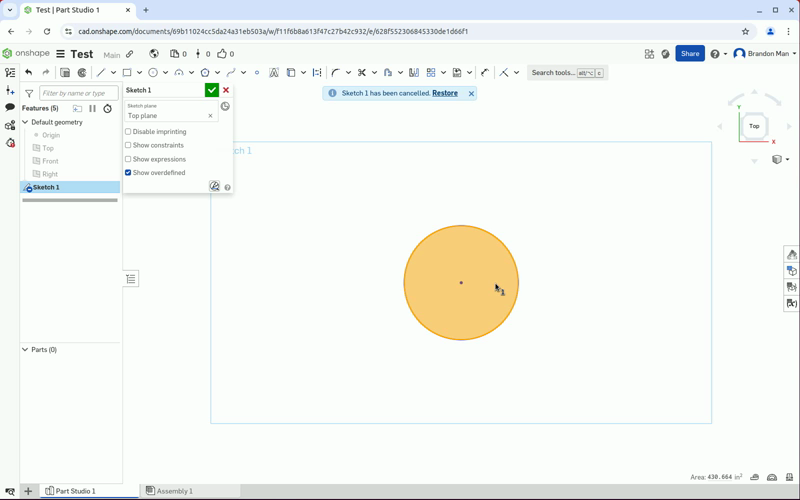
mouse_move(73, 352)
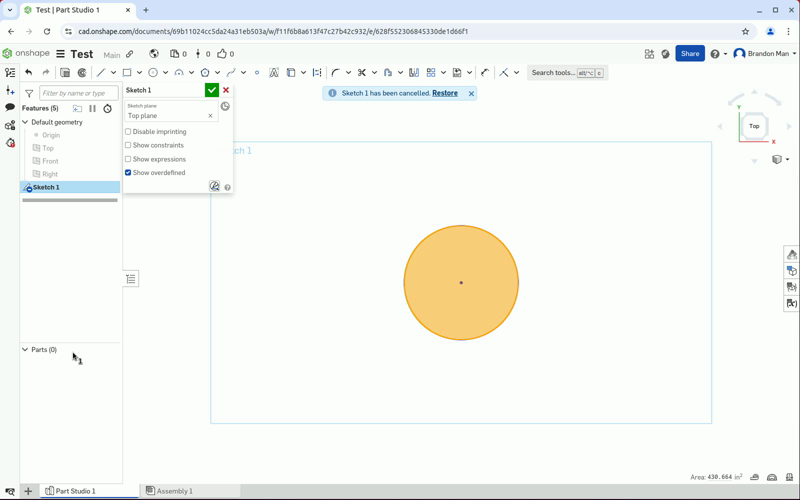
key(shift+y)
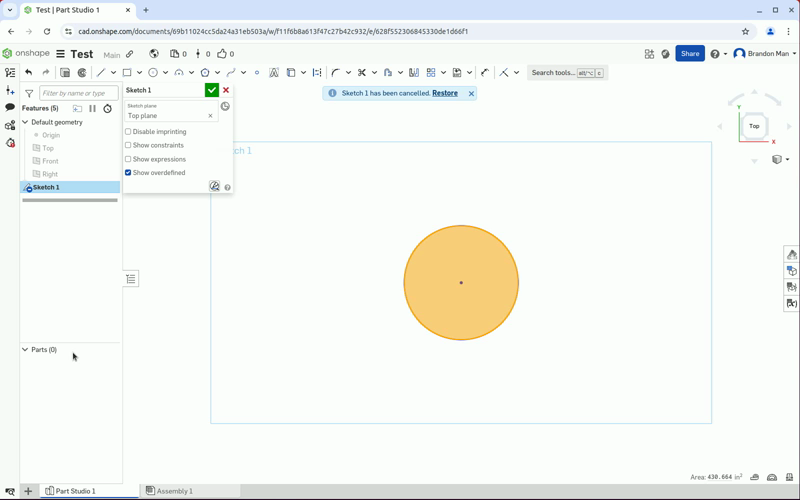
key(shift+e)
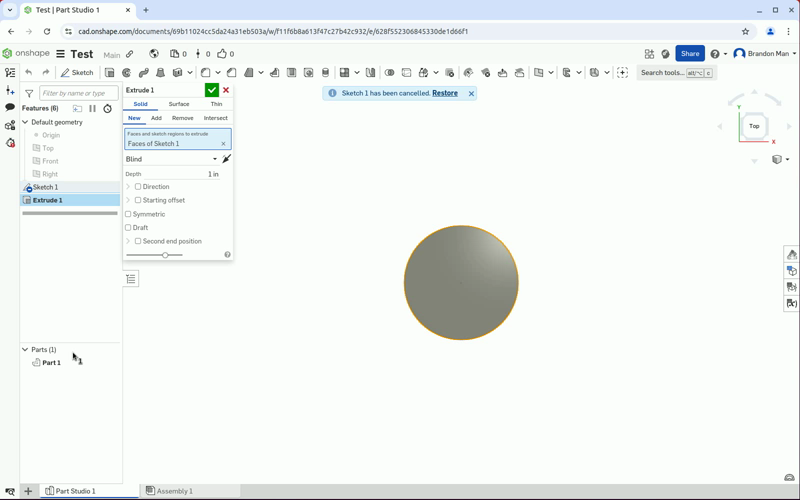
mouse_move(143, 106)
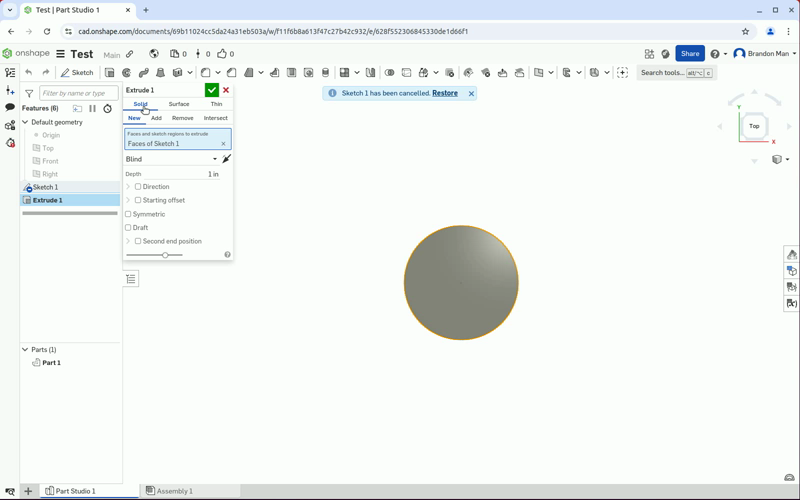
click(143, 106)
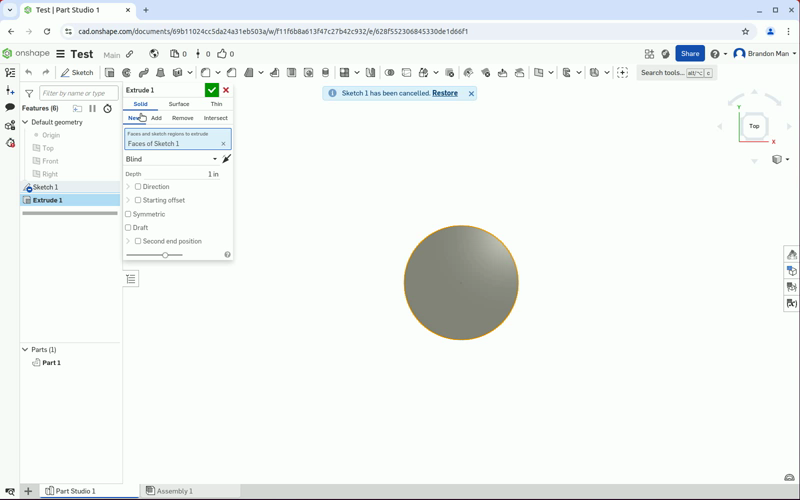
mouse_move(137, 120)
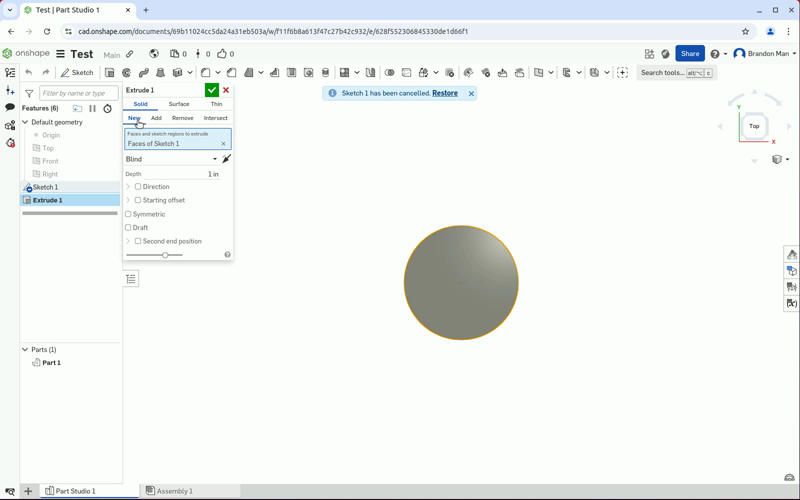
click(137, 120)
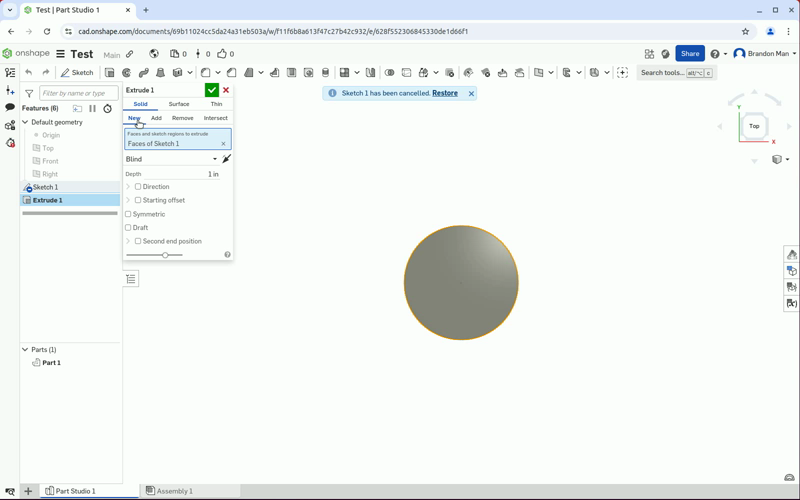
key(tab, 4)
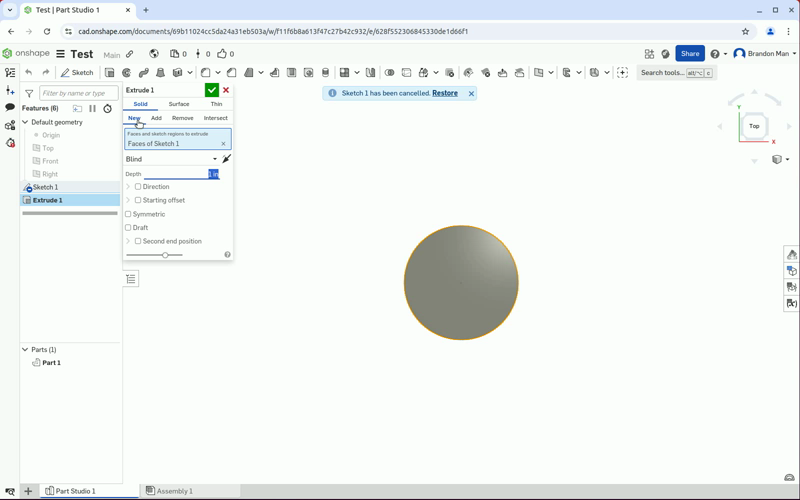
text(23.108)
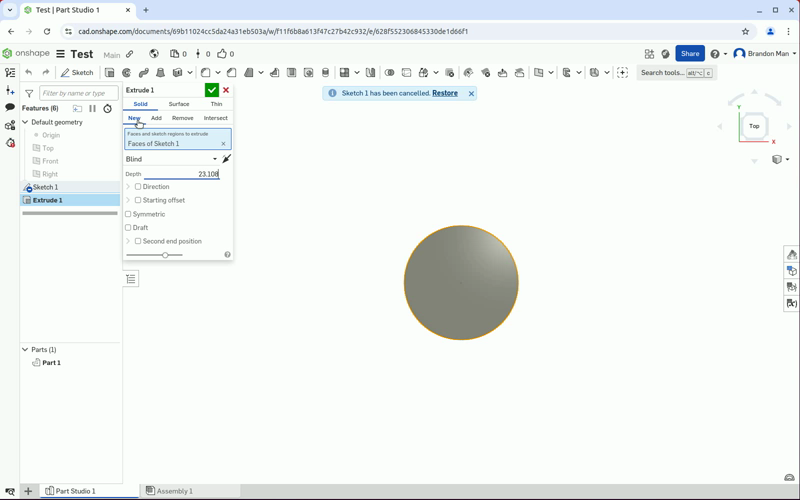
key(enter)
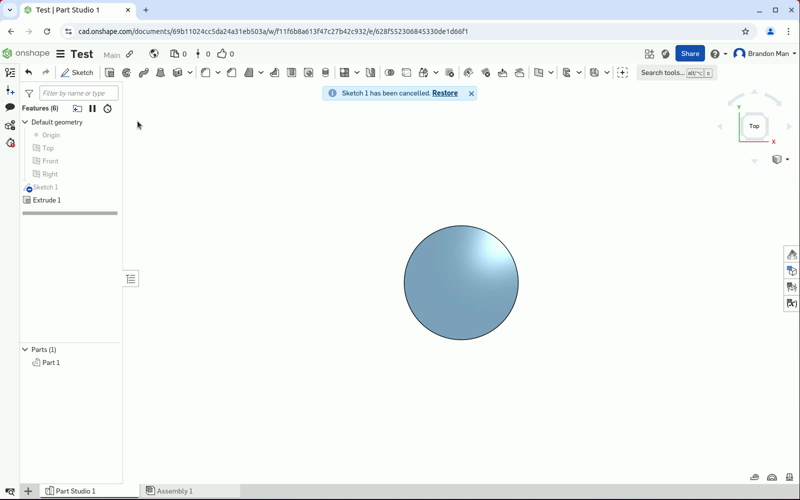
key(shift+h)
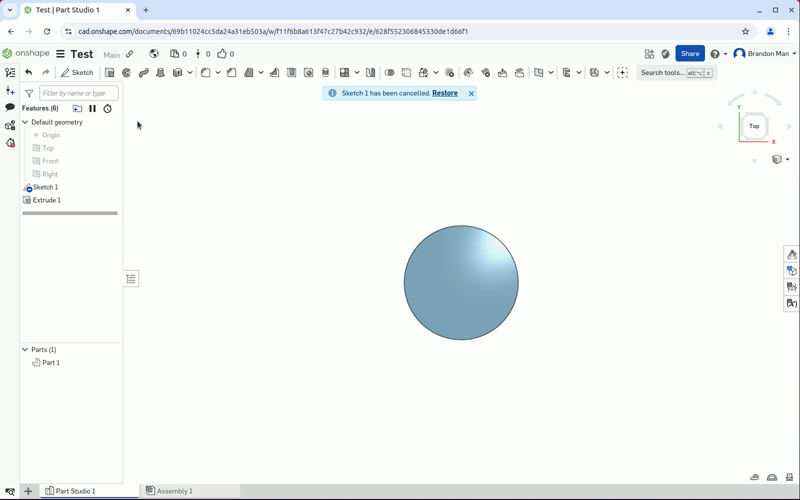
key(shift+h)
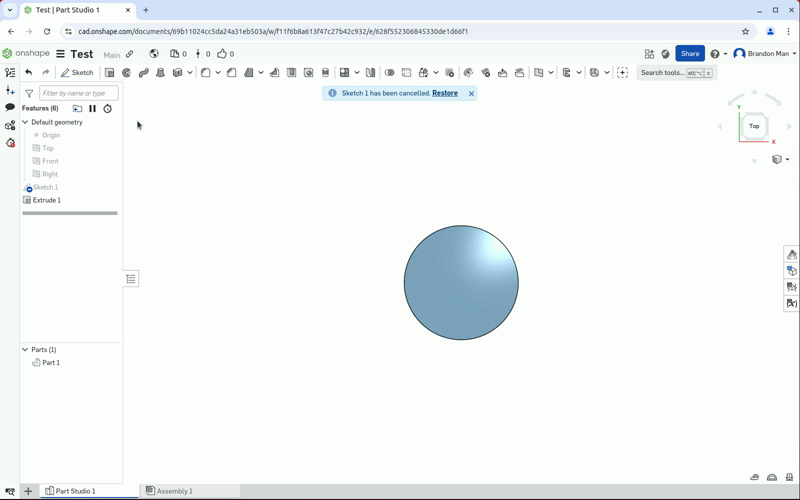
mouse_move(73, 189)
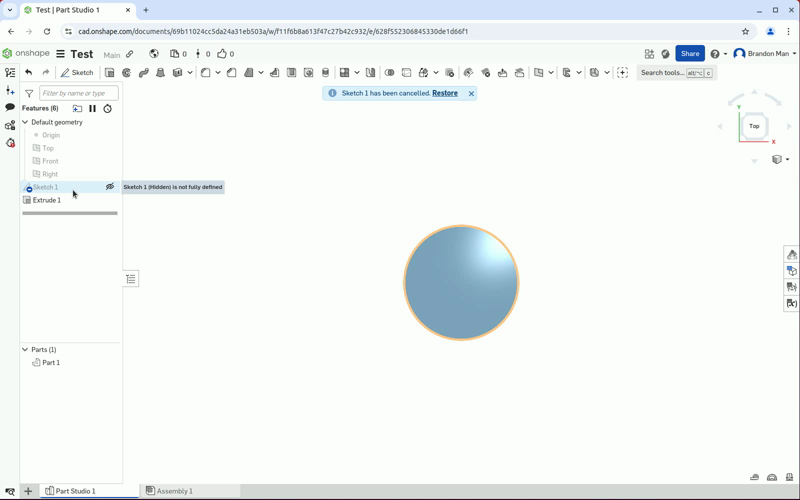
click(73, 189)
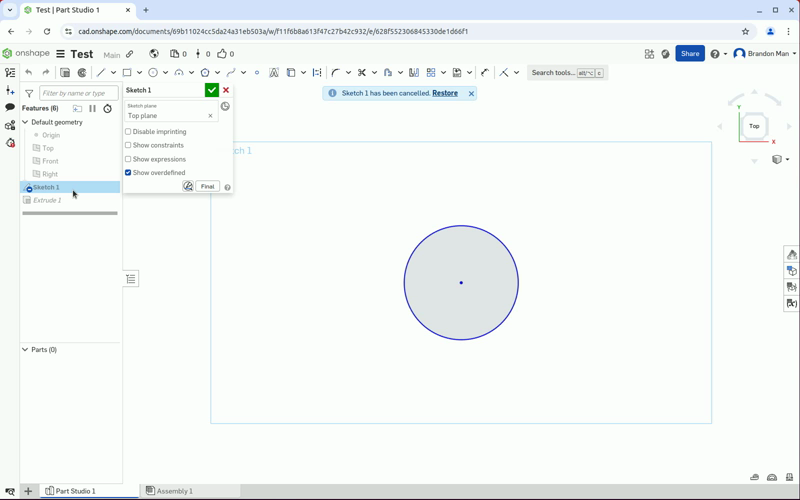
mouse_move(229, 92)
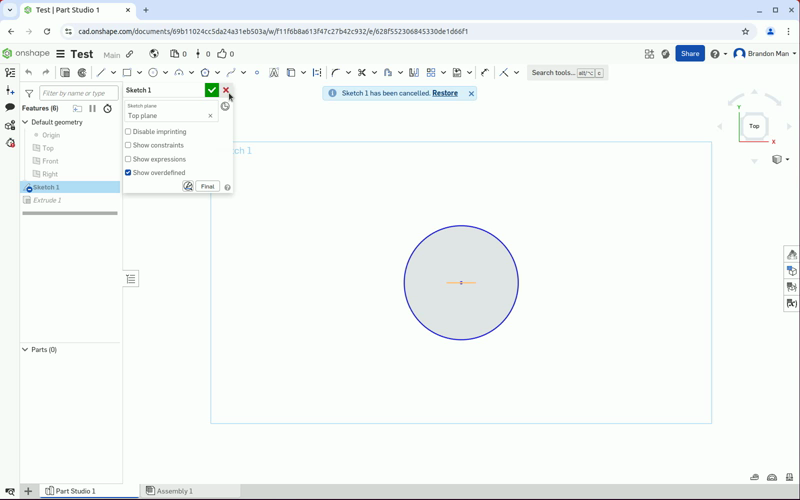
click(229, 92)
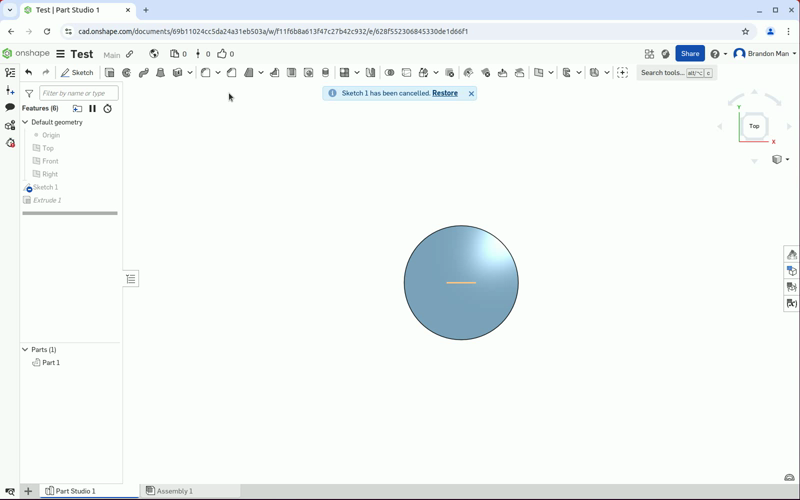
mouse_move(541, 75)
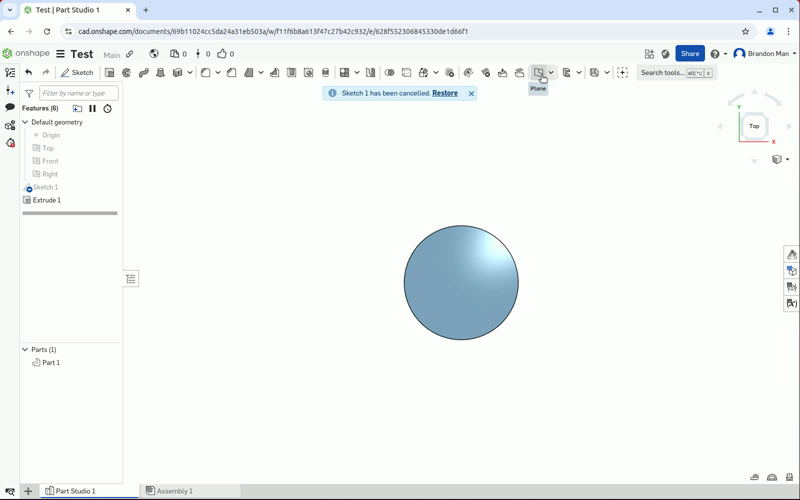
click(541, 75)
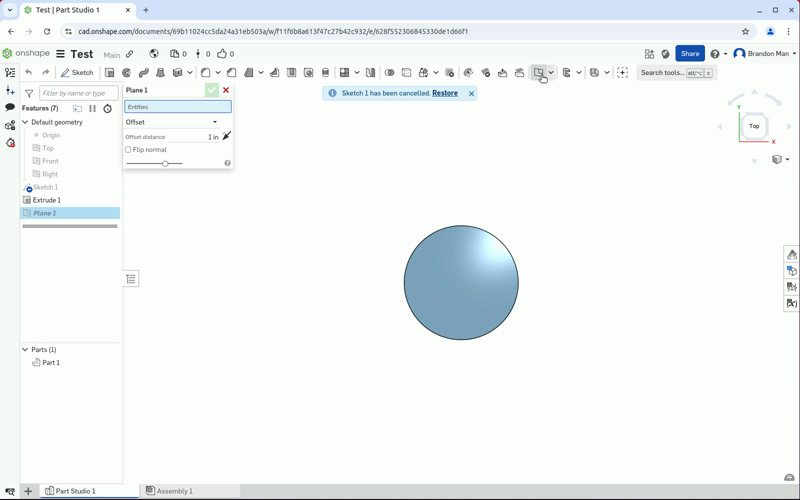
mouse_move(73, 150)
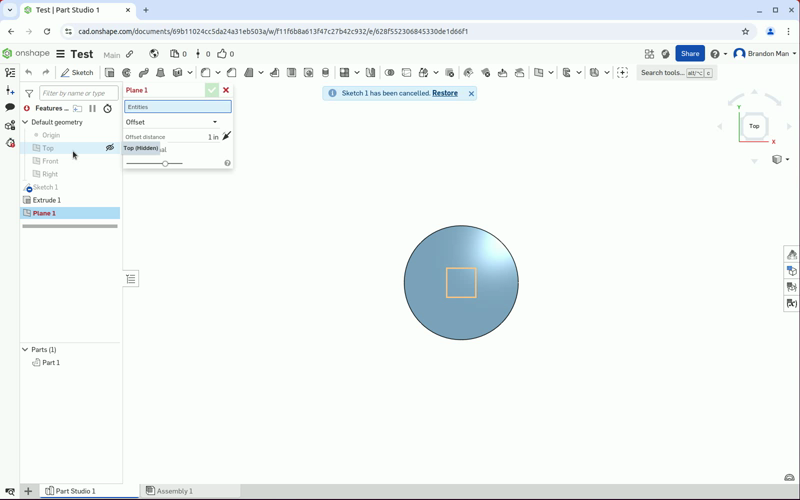
click(73, 150)
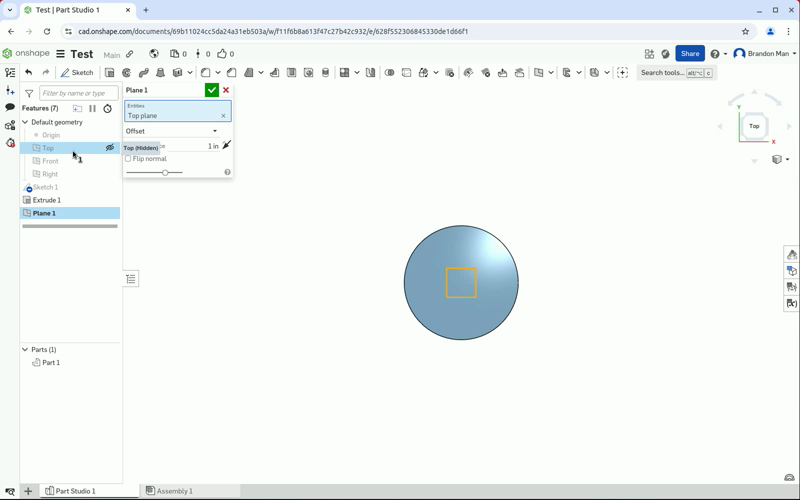
key(tab, 2)
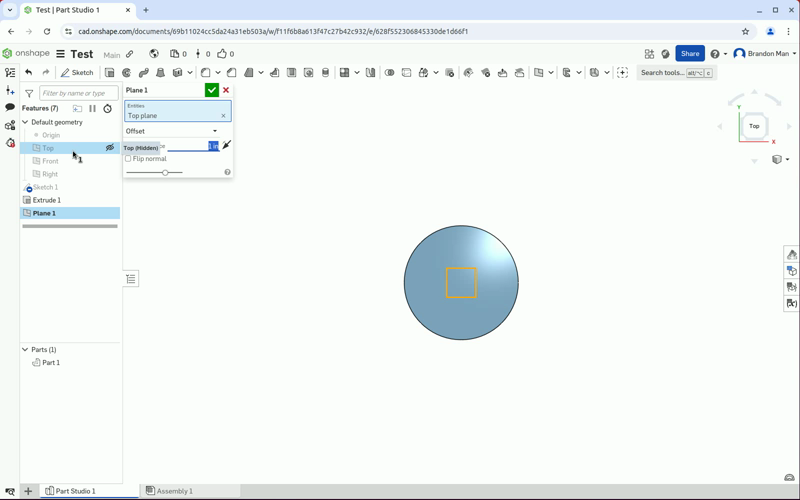
text(23.108)
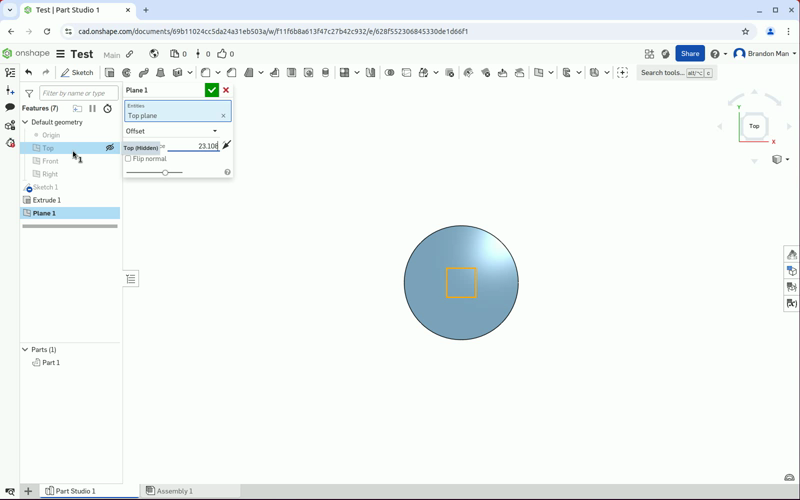
key(enter, 2)
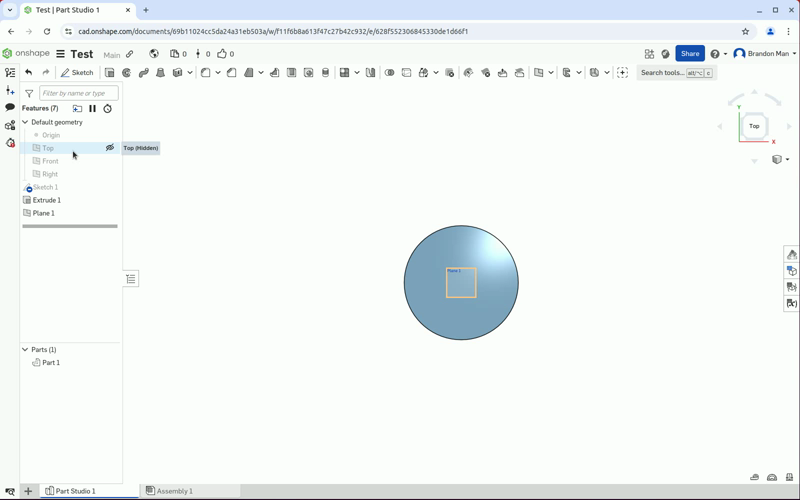
key(shift+s)
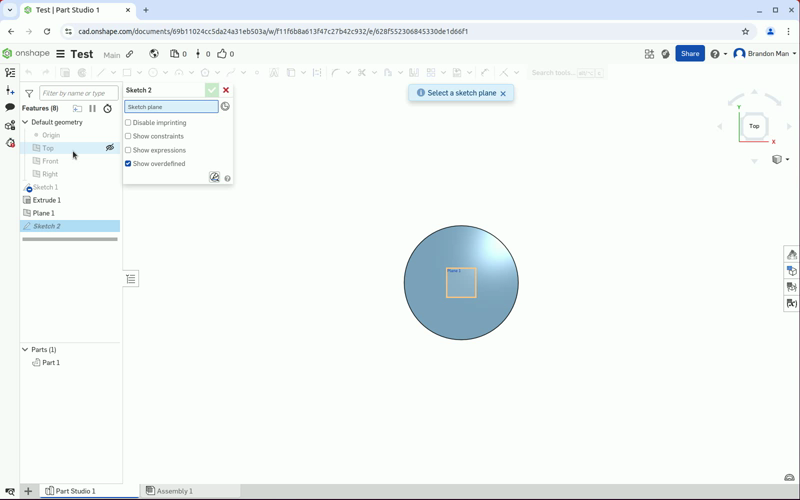
mouse_move(73, 215)
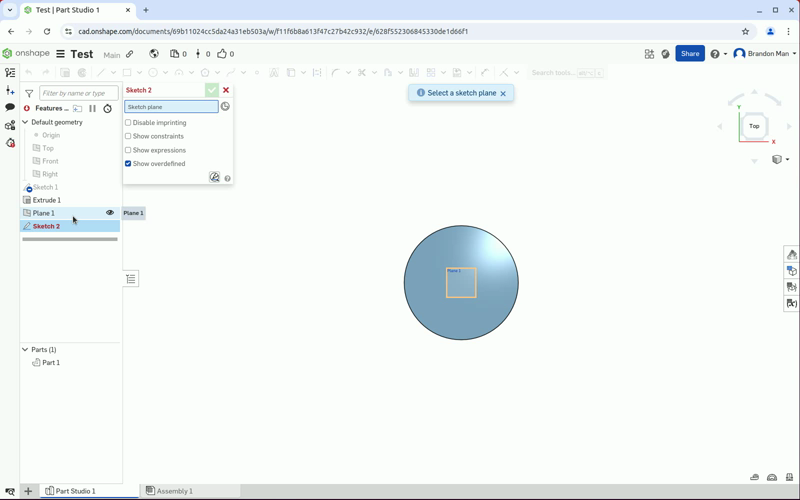
click(73, 215)
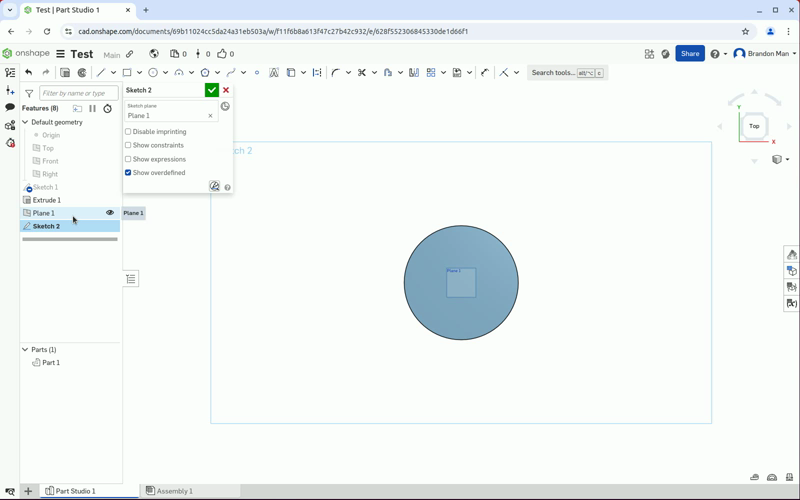
mouse_move(73, 352)
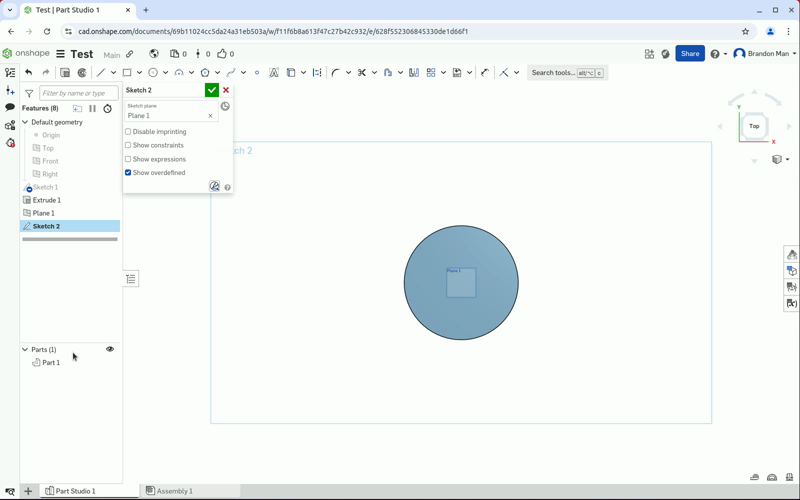
key(y)
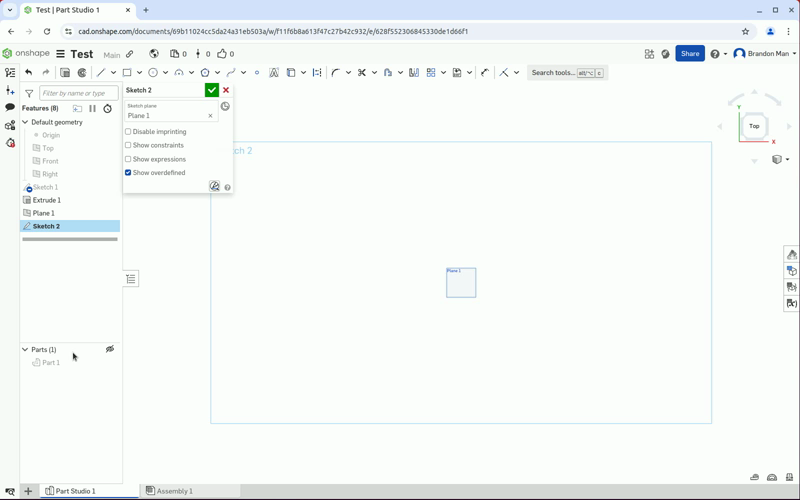
key(c)
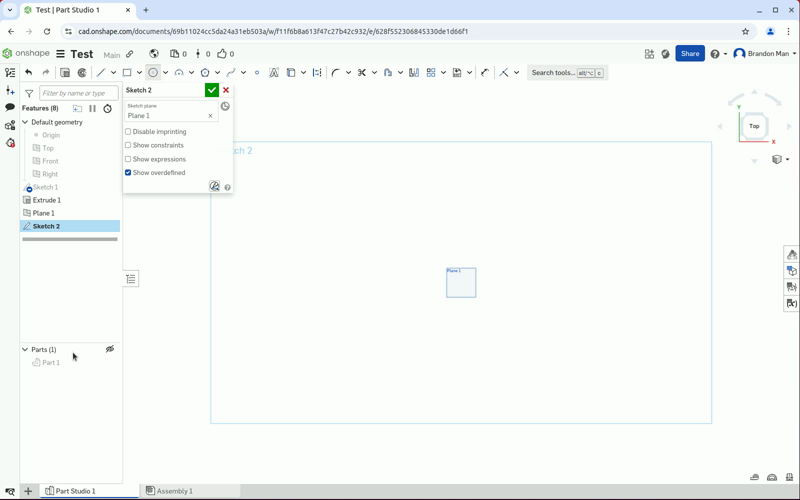
key_down(shift)
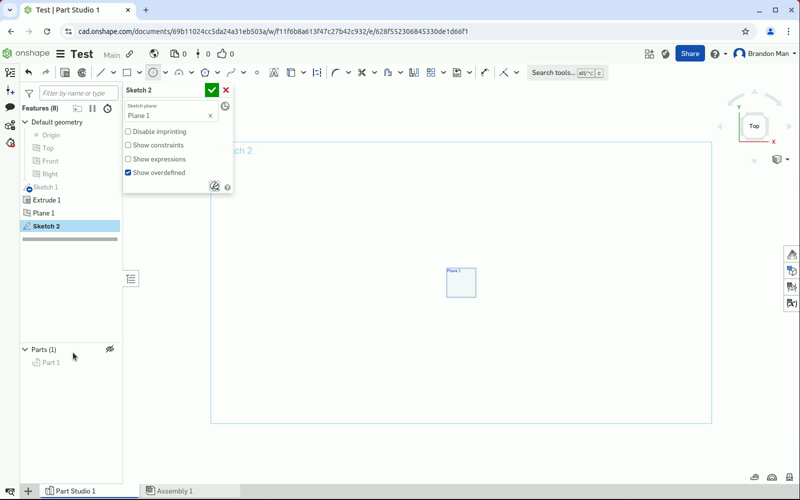
mouse_move(460, 282)
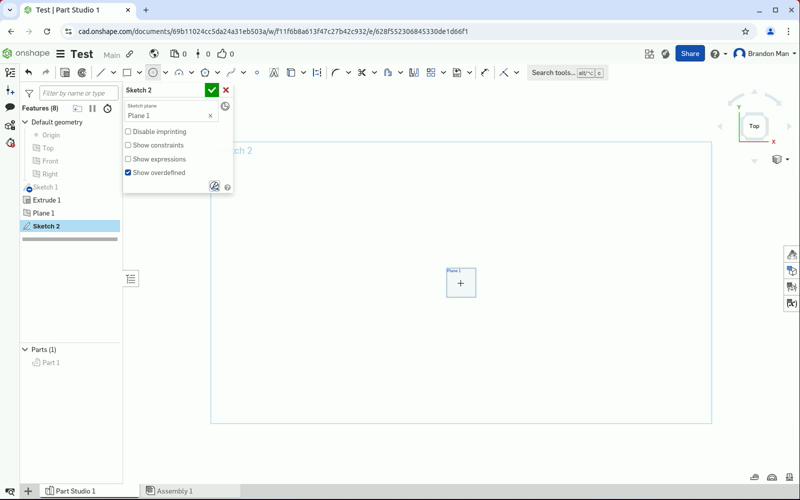
click(460, 282)
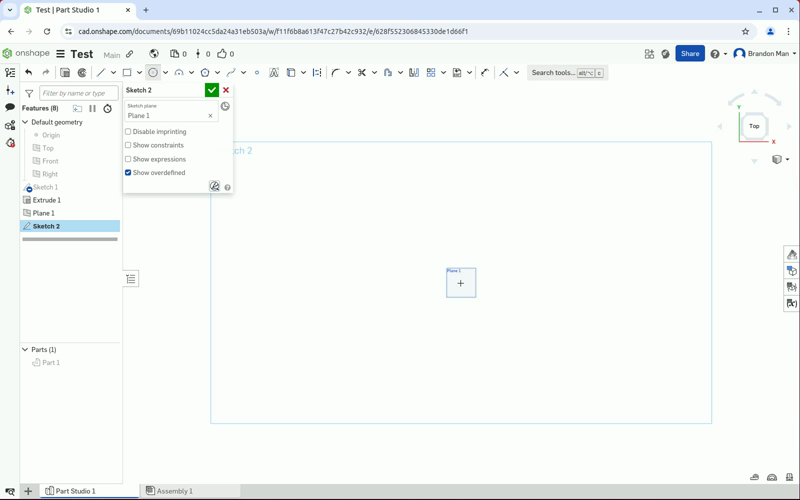
key_up(shift)
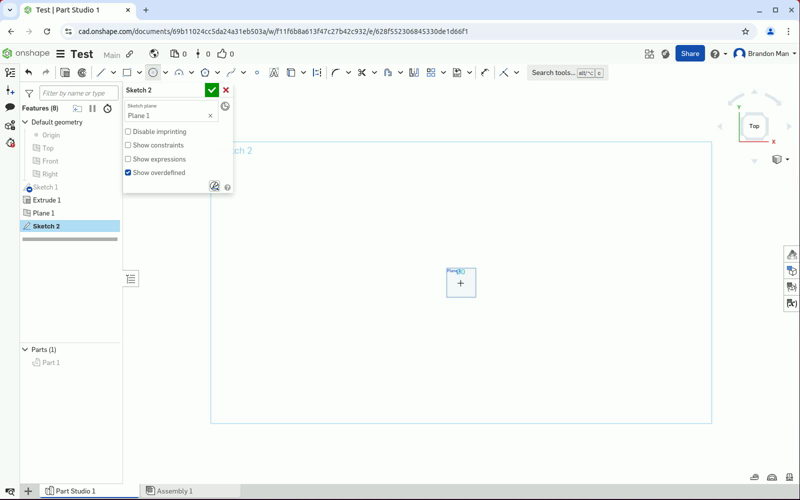
mouse_move(514, 282)
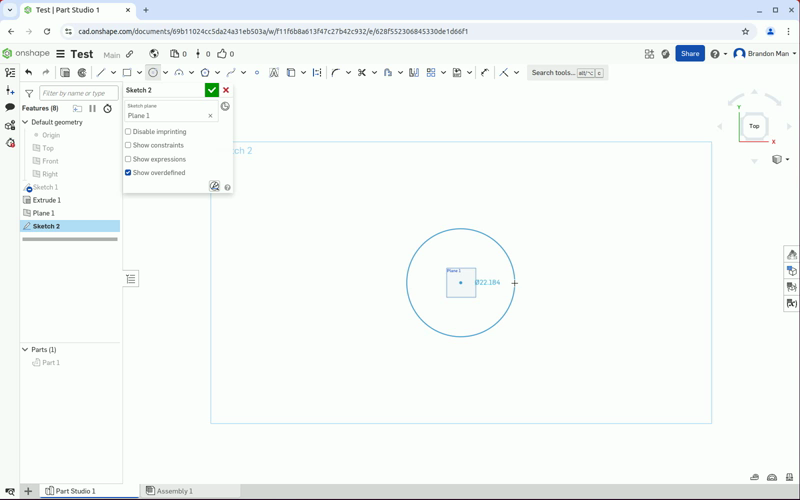
click(514, 282)
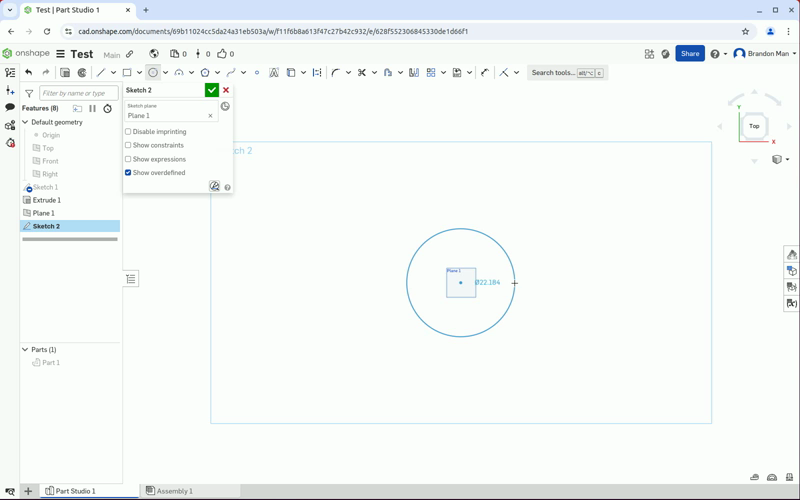
key(esc)
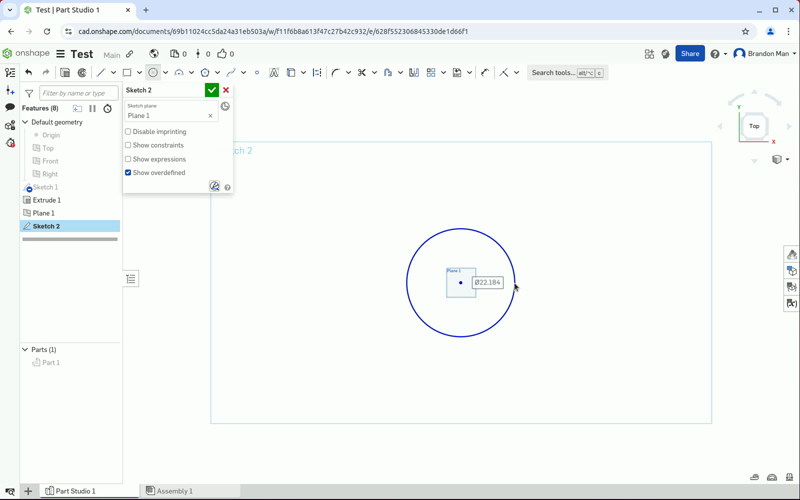
mouse_move(475, 285)
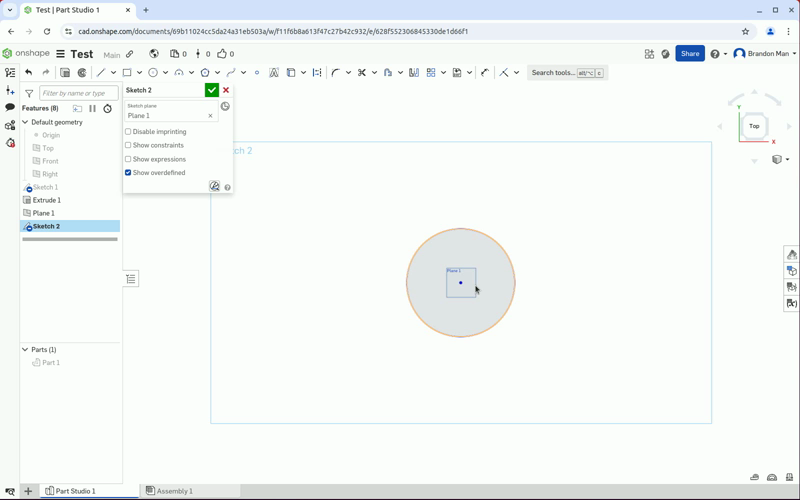
click(475, 285)
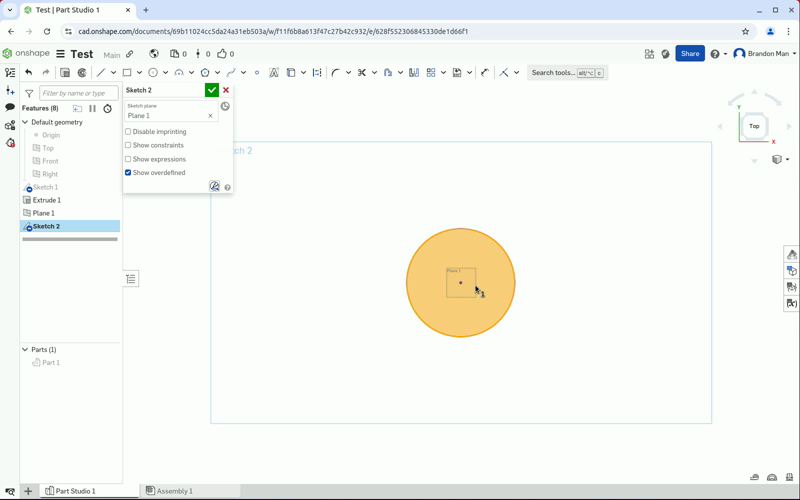
mouse_move(73, 352)
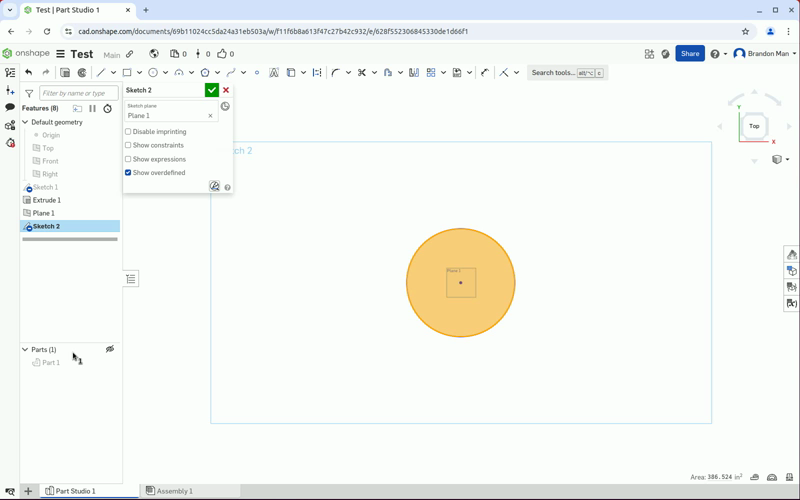
key(shift+y)
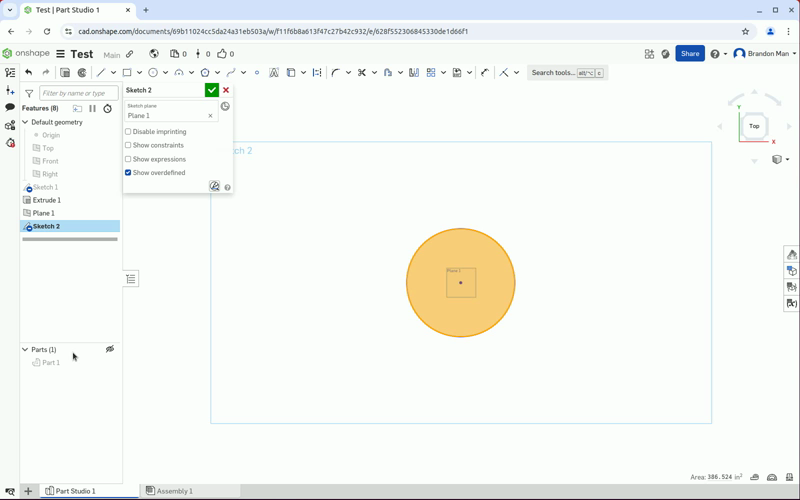
key(shift+e)
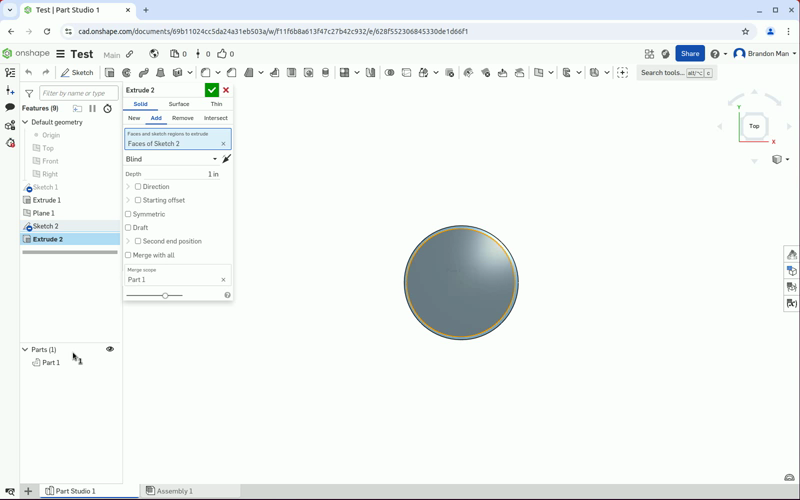
mouse_move(143, 106)
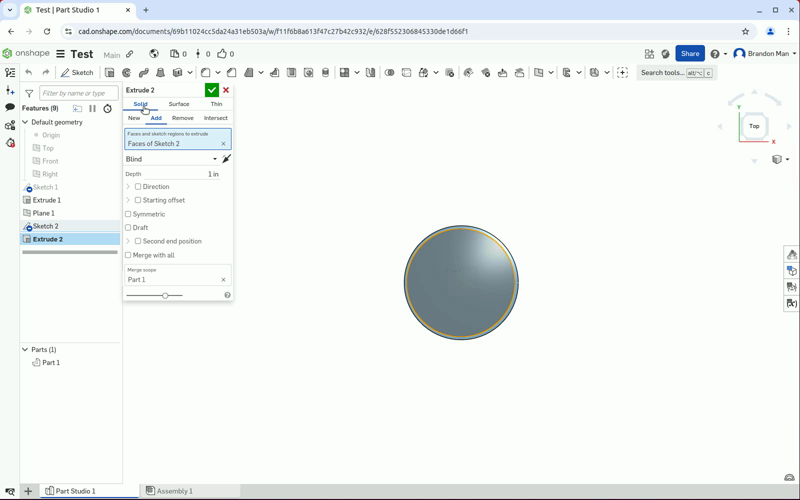
click(143, 106)
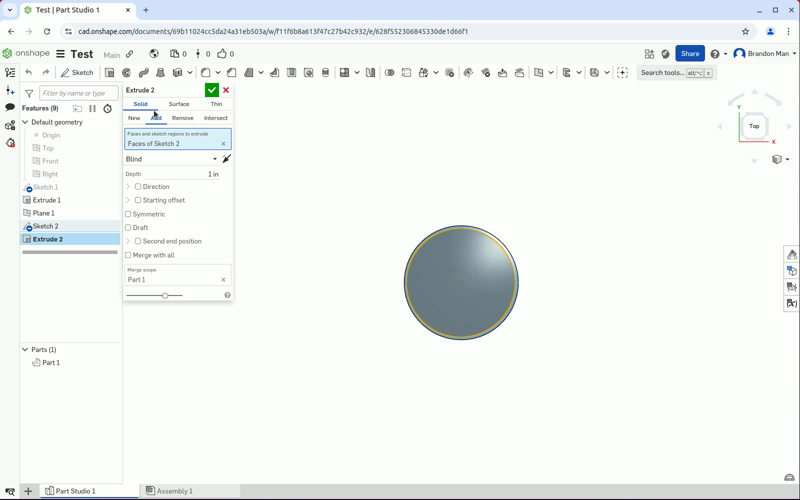
mouse_move(186, 120)
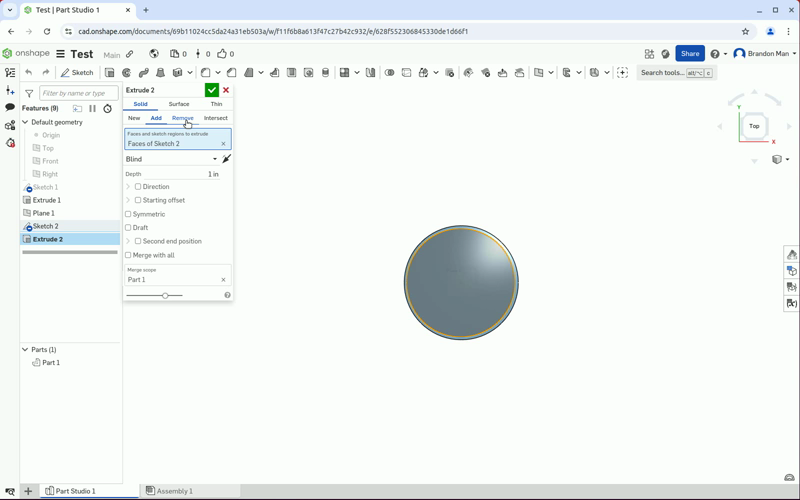
click(186, 120)
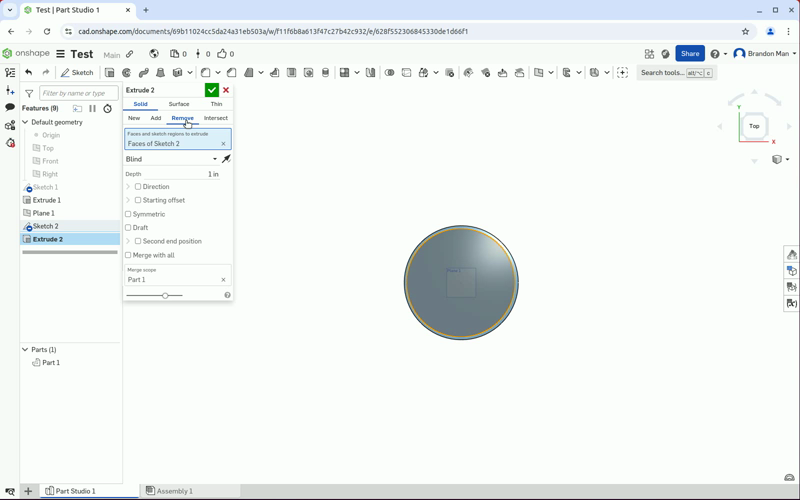
key(tab, 4)
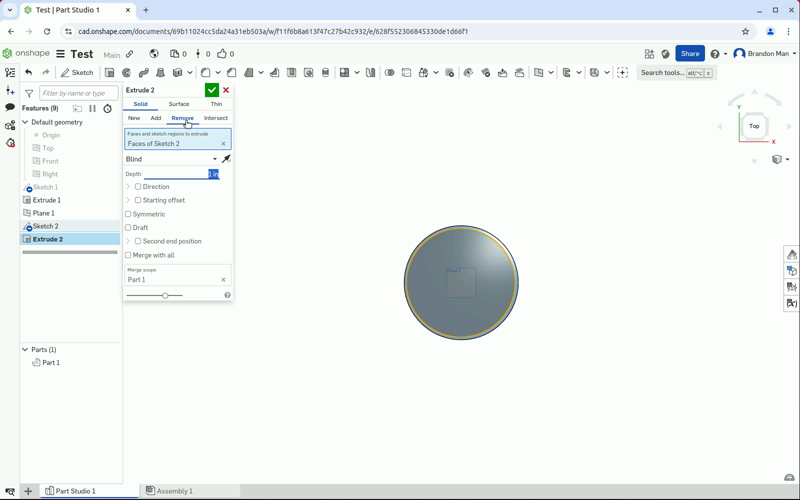
text(24.071)
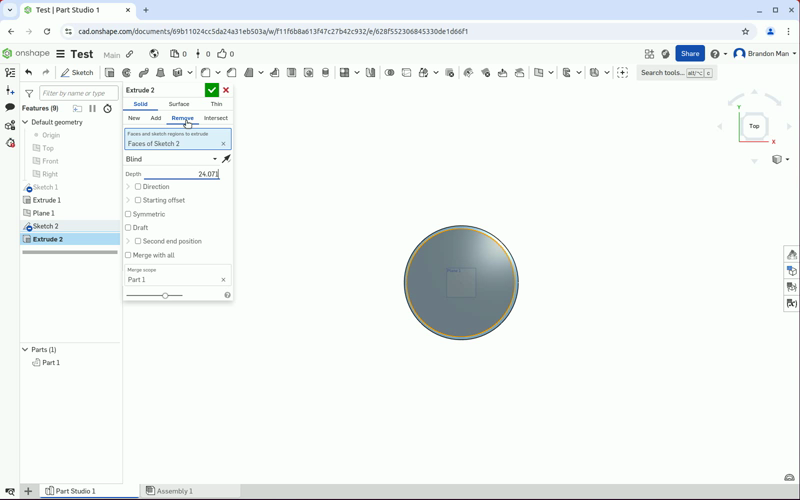
key(tab, 6)
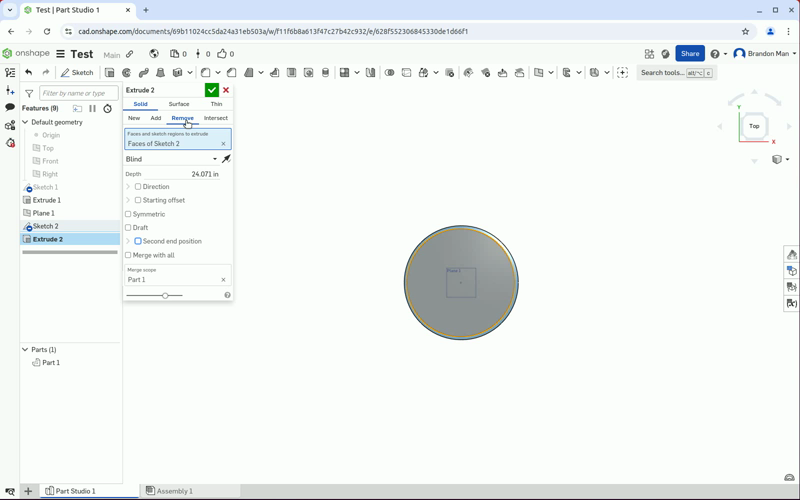
key(space)
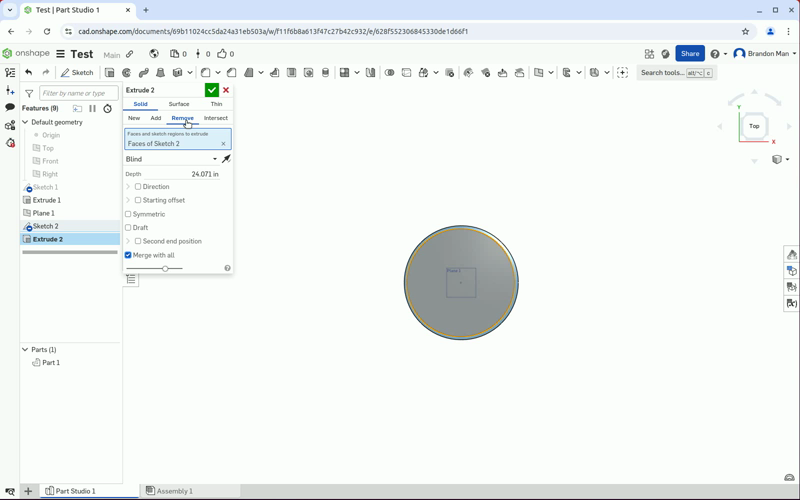
key(enter)
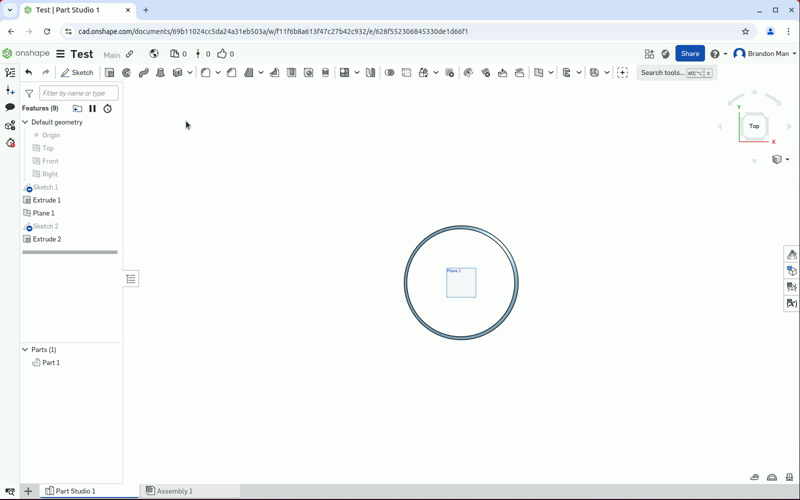
key(shift+h)
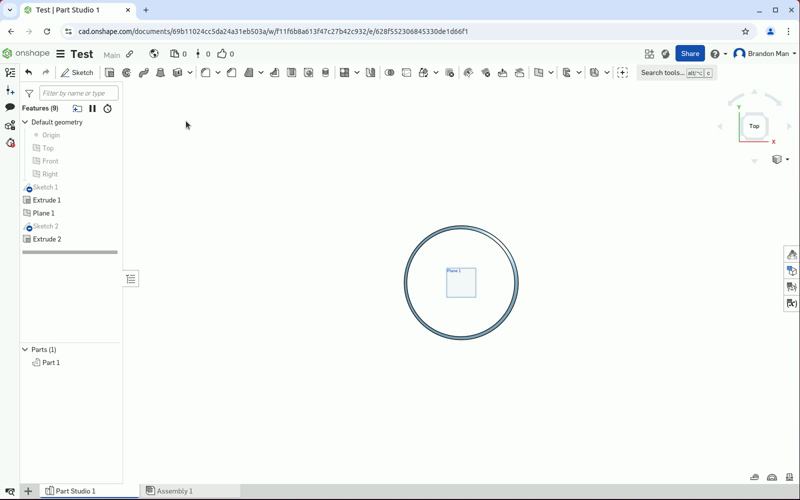
key(shift+h)
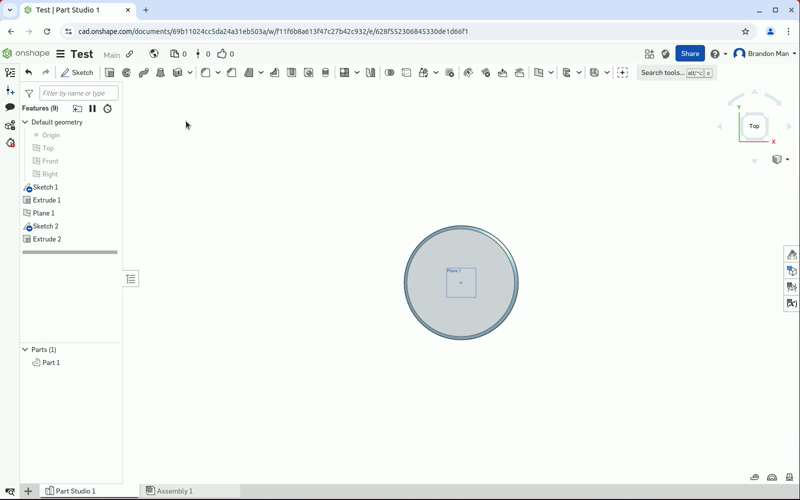
key(shift+7)
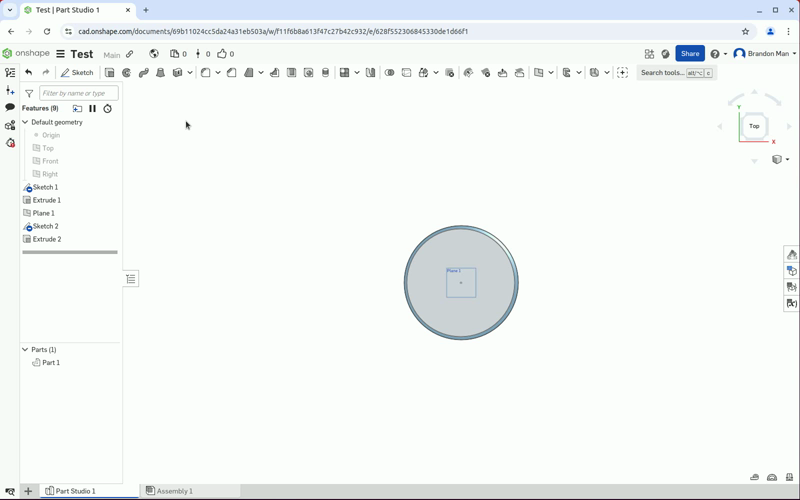
key(up, 3)
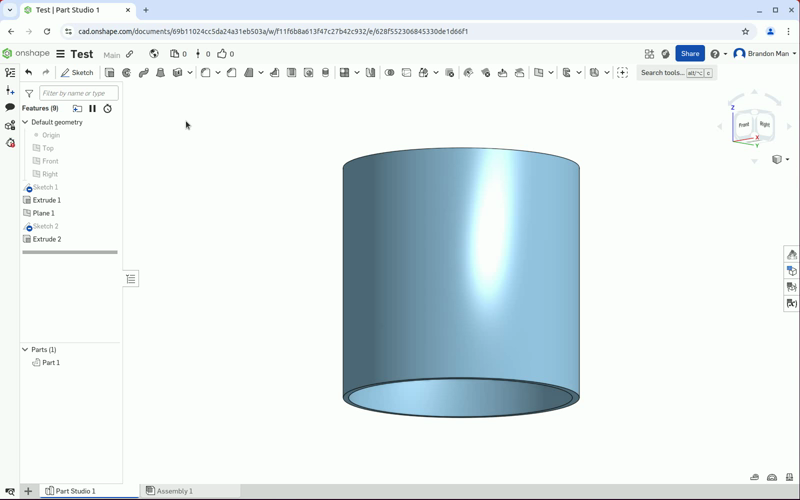
key(left, 3)
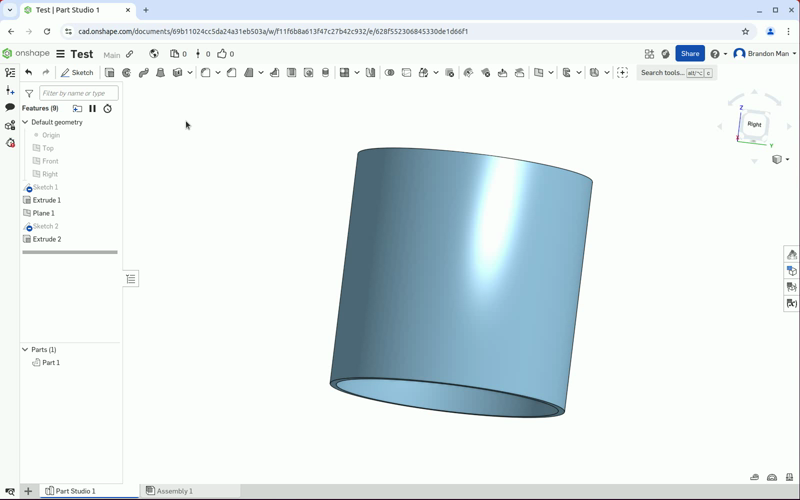
key(right, 3)
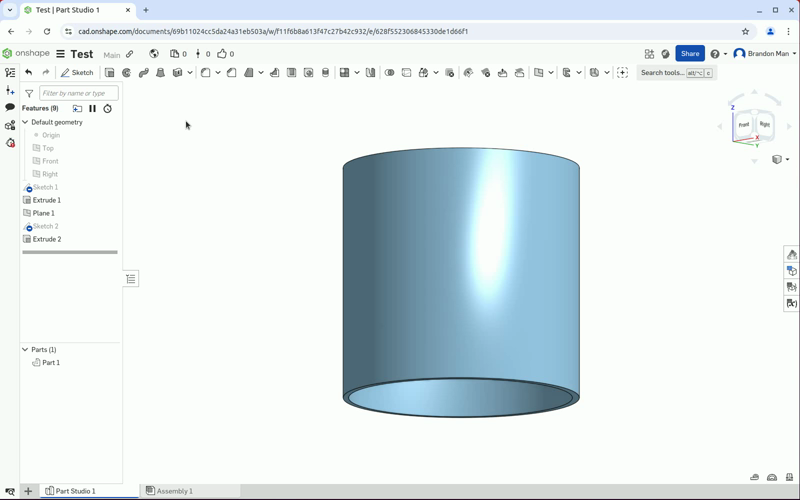
key(down, 3)
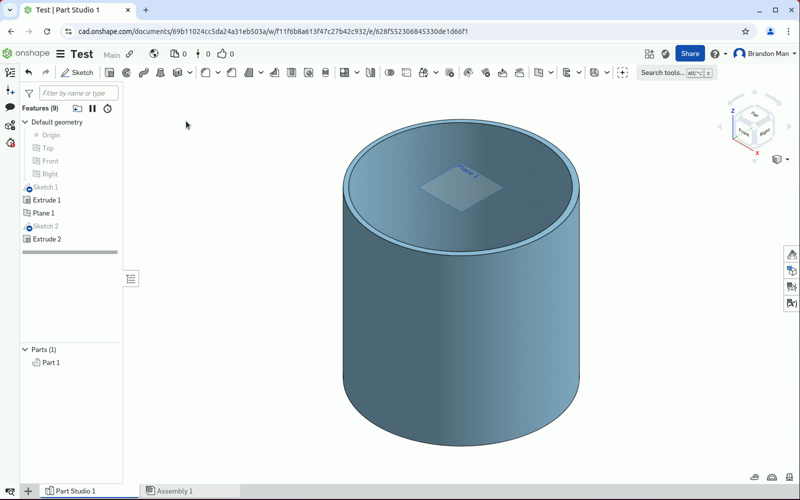
mouse_move(73, 189)
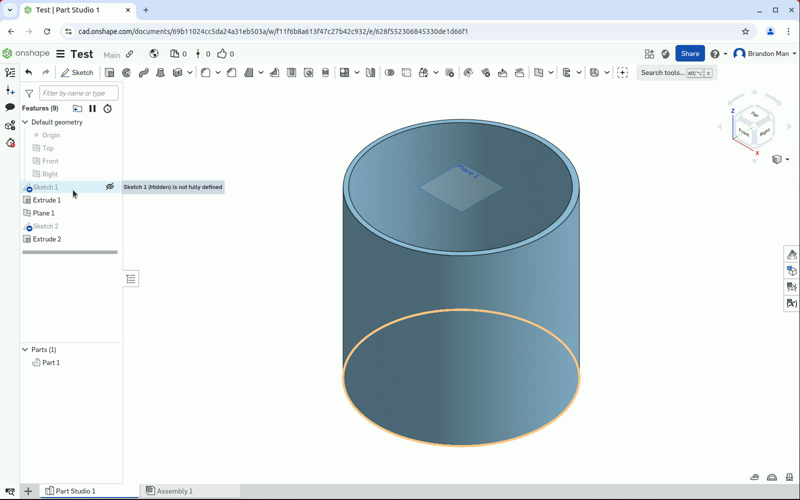
click(73, 189)